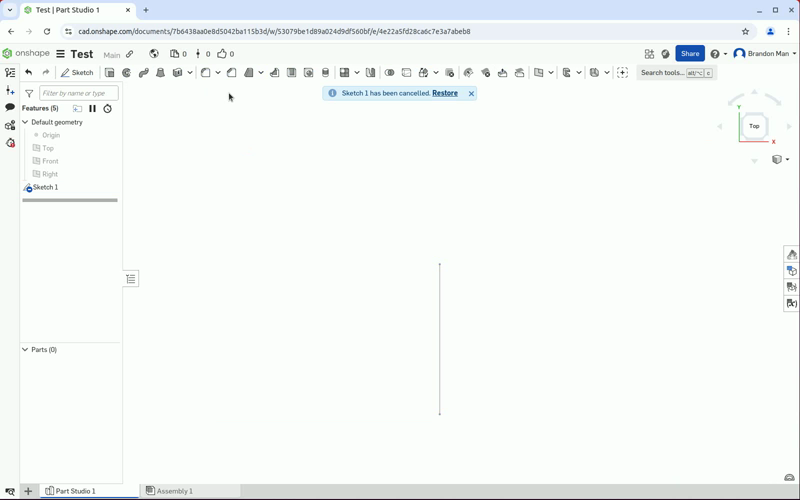
key(shift+h)
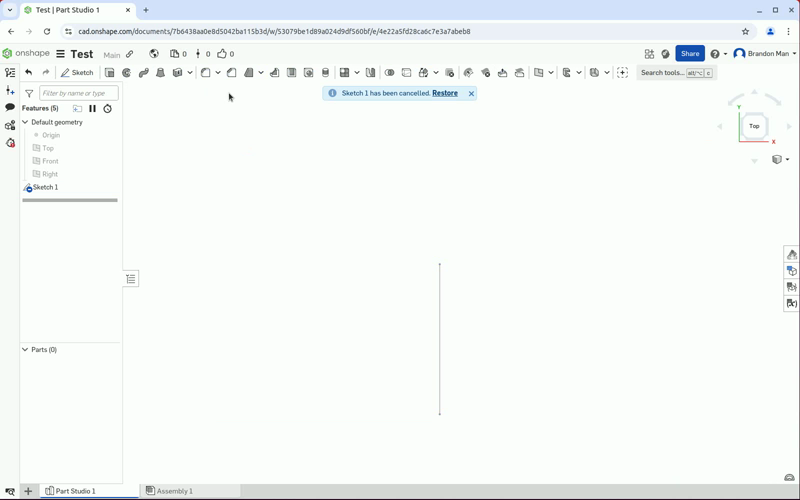
key(shift+s)
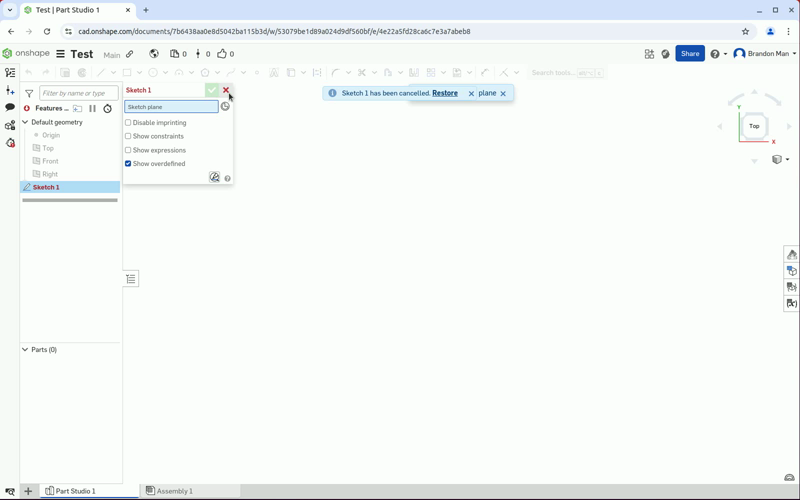
mouse_move(73, 150)
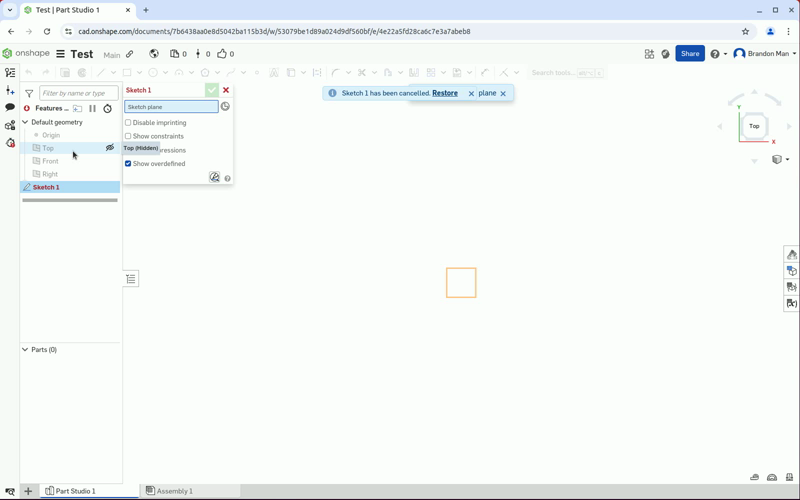
click(73, 150)
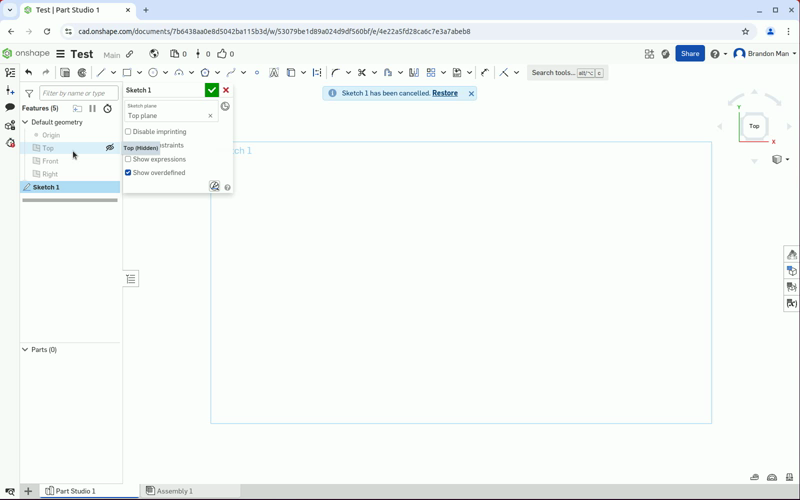
mouse_move(73, 352)
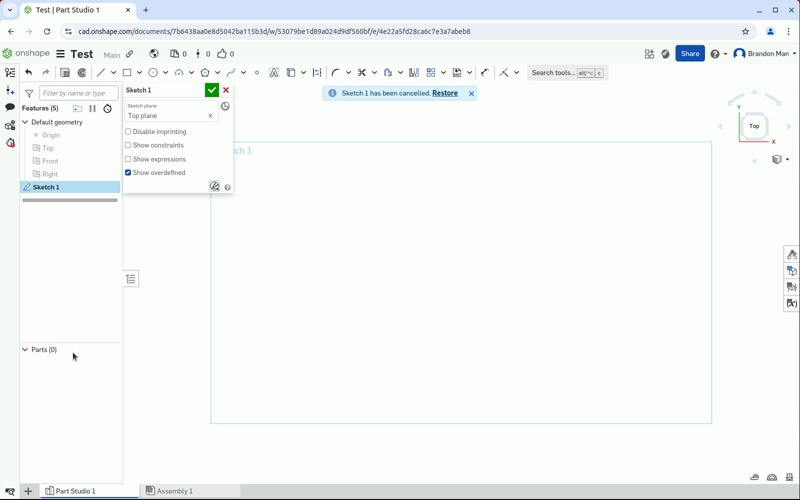
key(y)
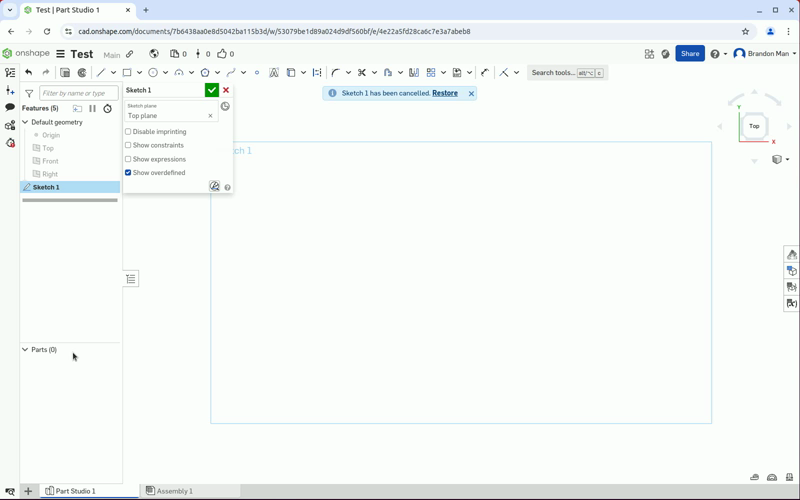
key(c)
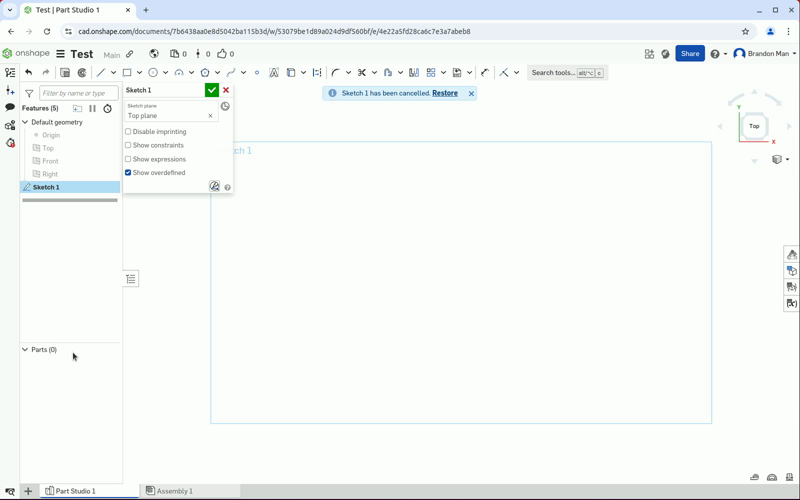
key_down(shift)
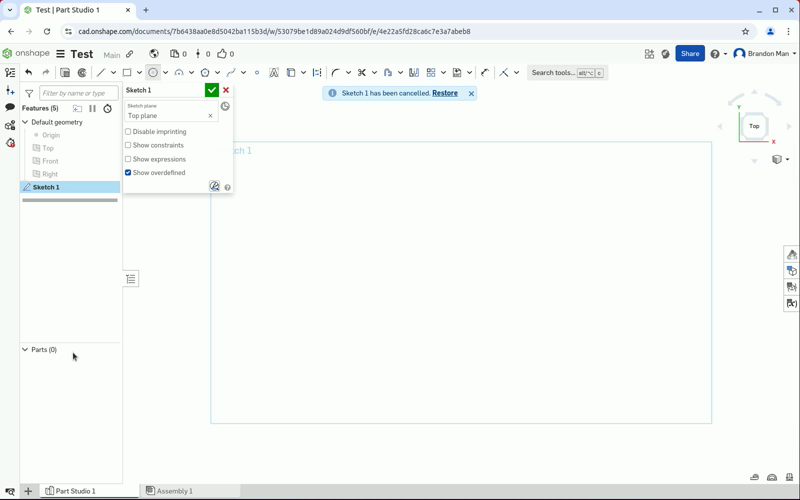
mouse_move(461, 281)
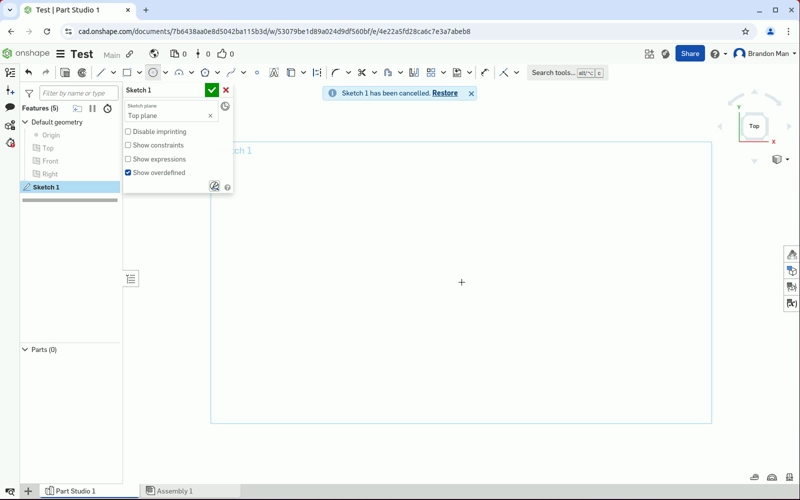
click(461, 281)
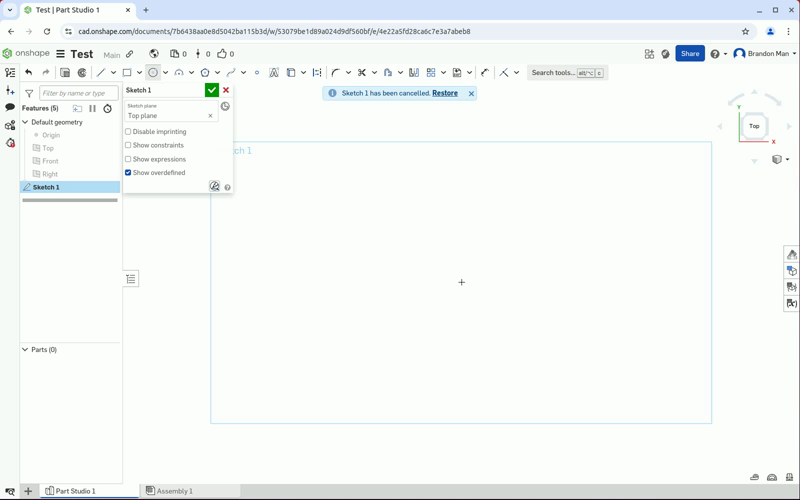
key_up(shift)
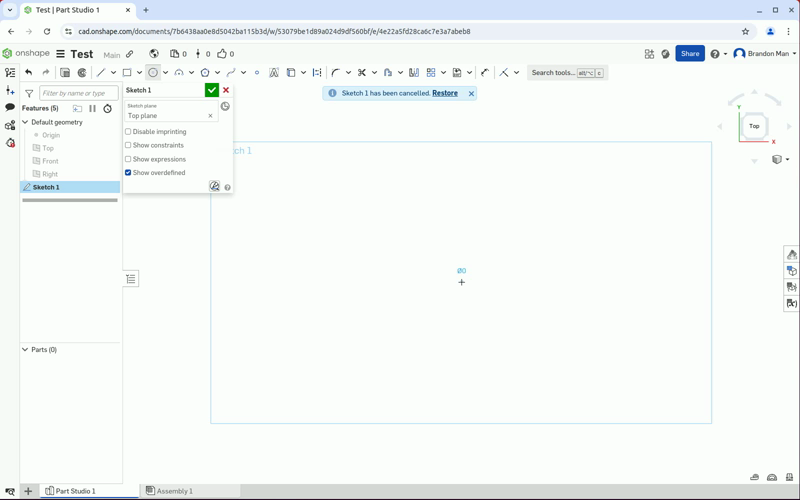
mouse_move(573, 281)
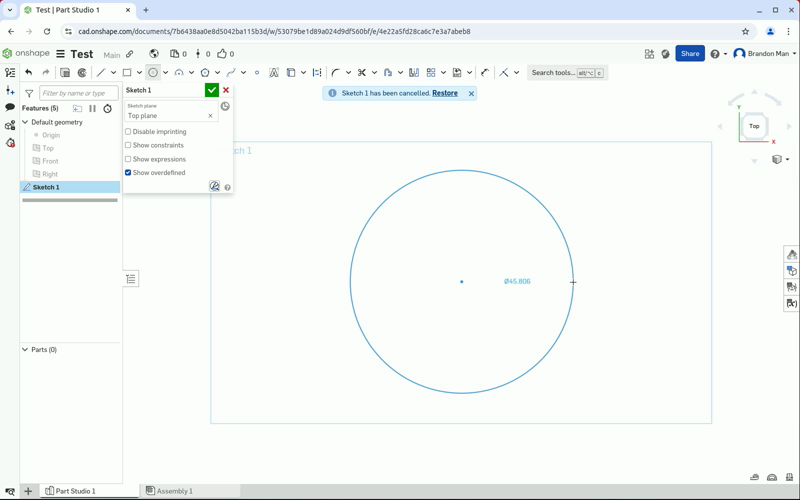
click(573, 281)
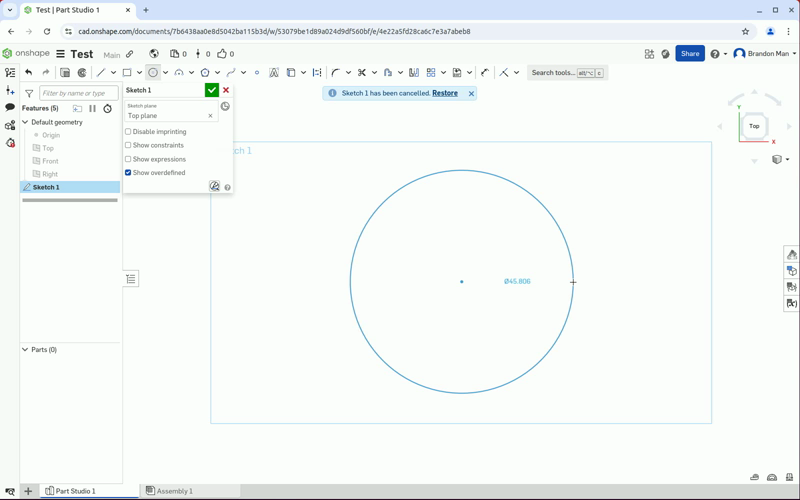
key(esc)
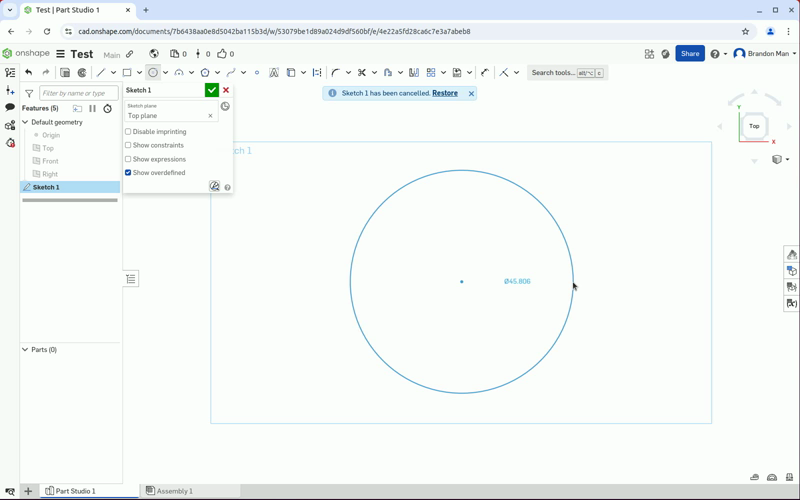
key(c)
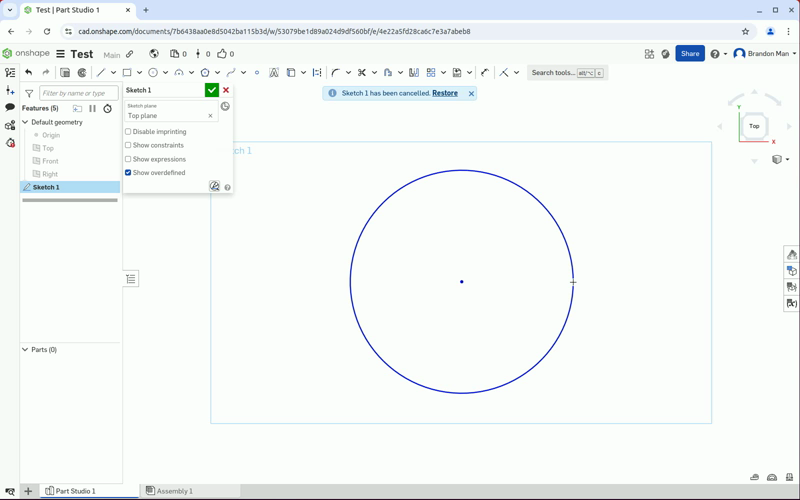
key_down(shift)
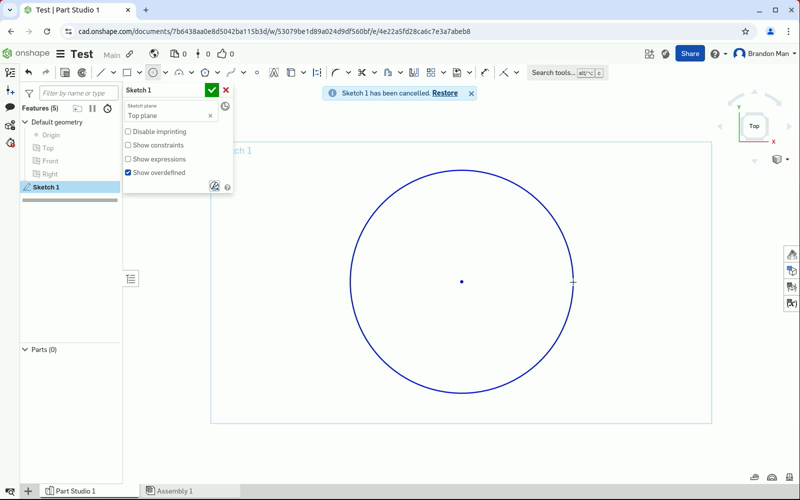
mouse_move(461, 281)
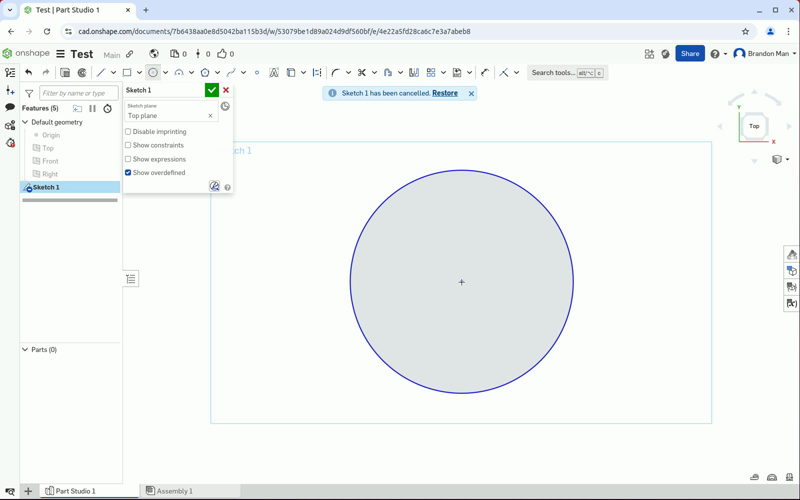
click(461, 281)
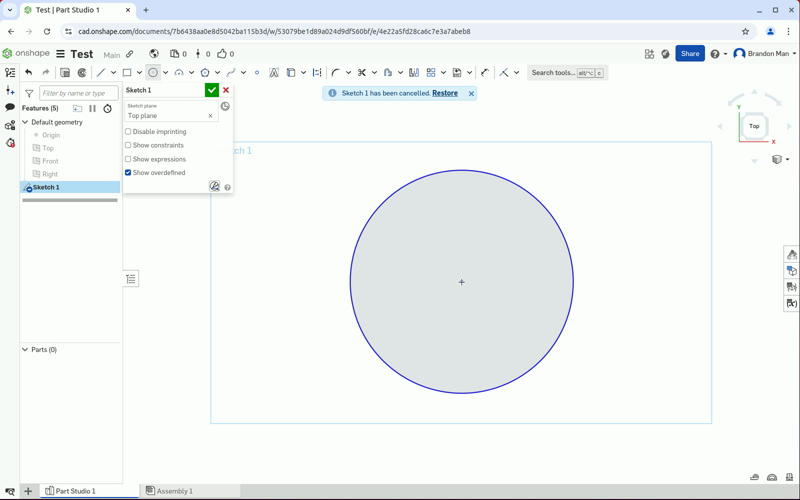
key_up(shift)
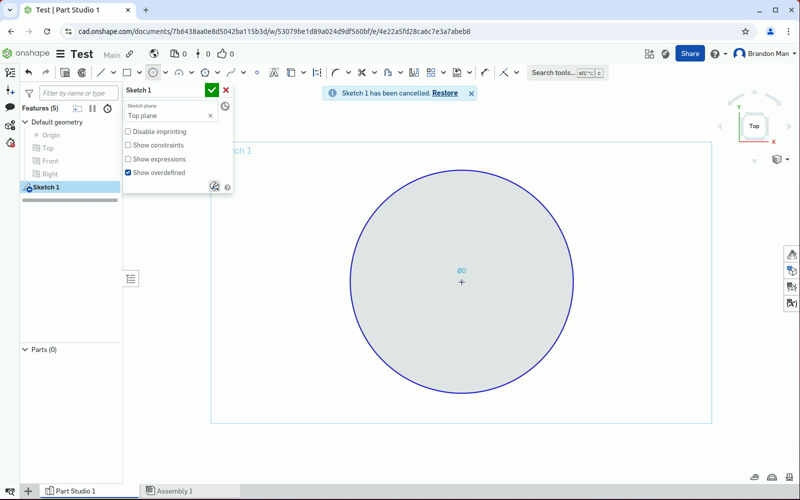
mouse_move(492, 281)
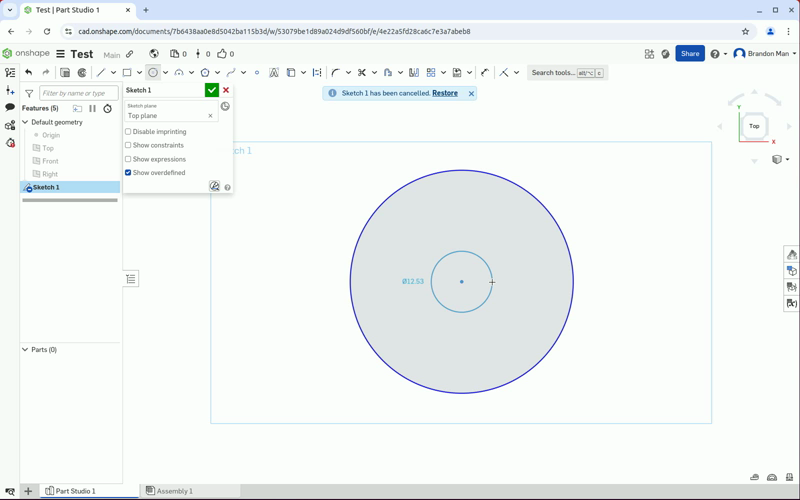
click(492, 281)
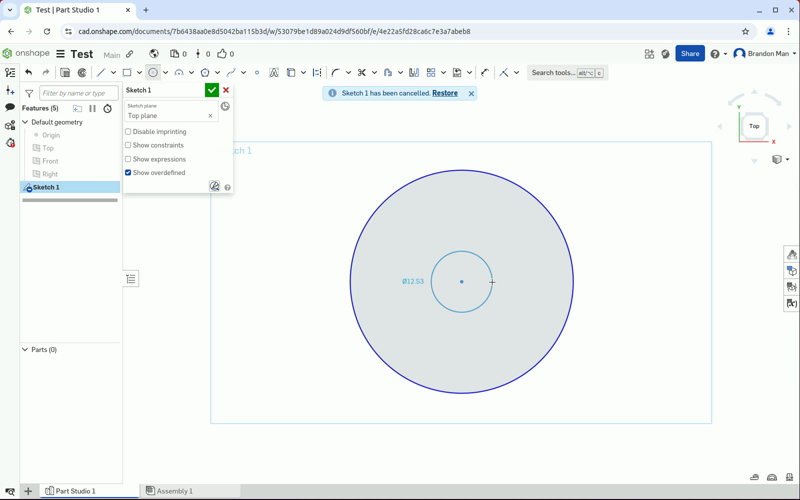
key(esc)
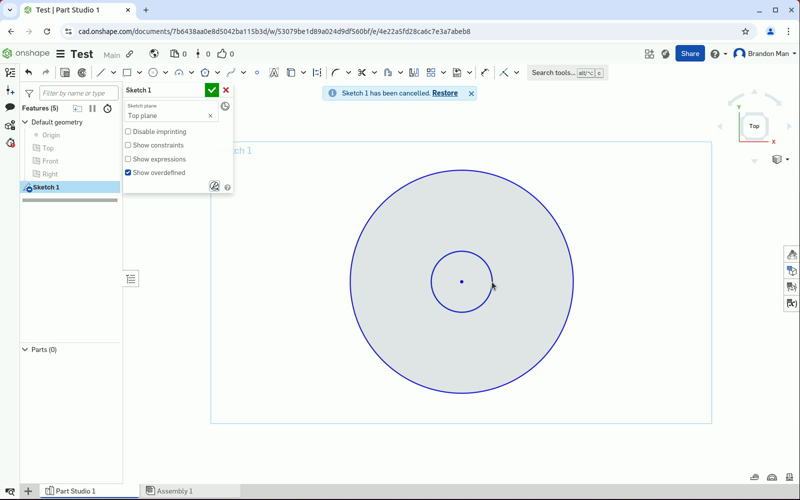
mouse_move(473, 211)
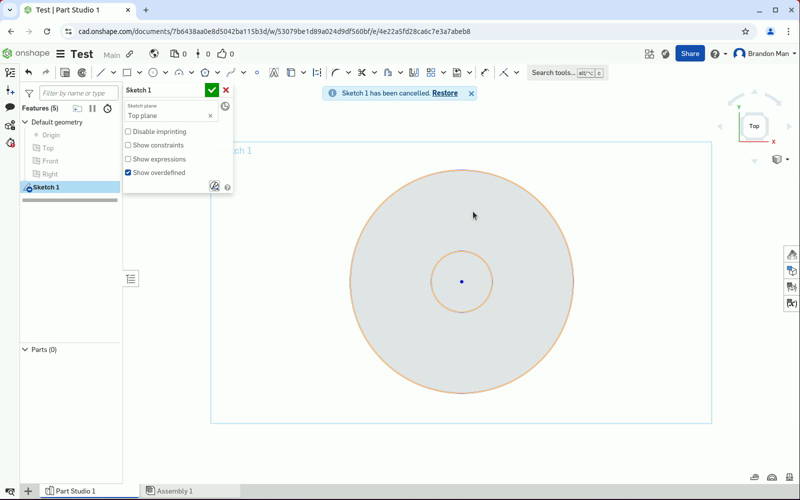
click(473, 211)
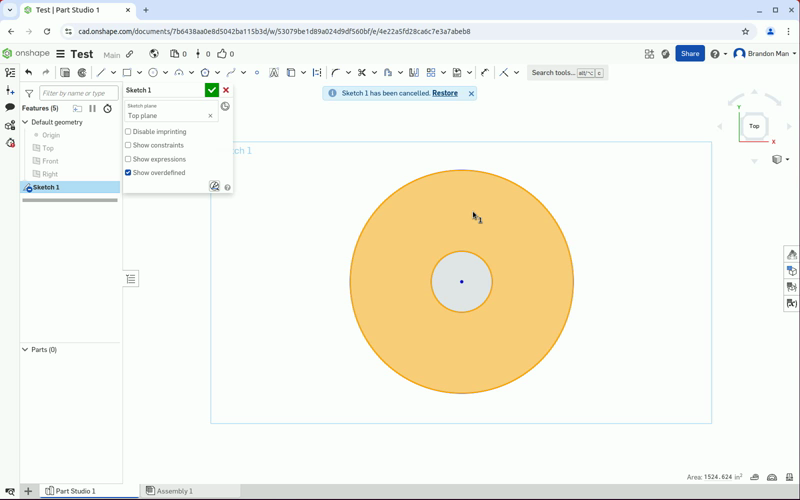
mouse_move(73, 352)
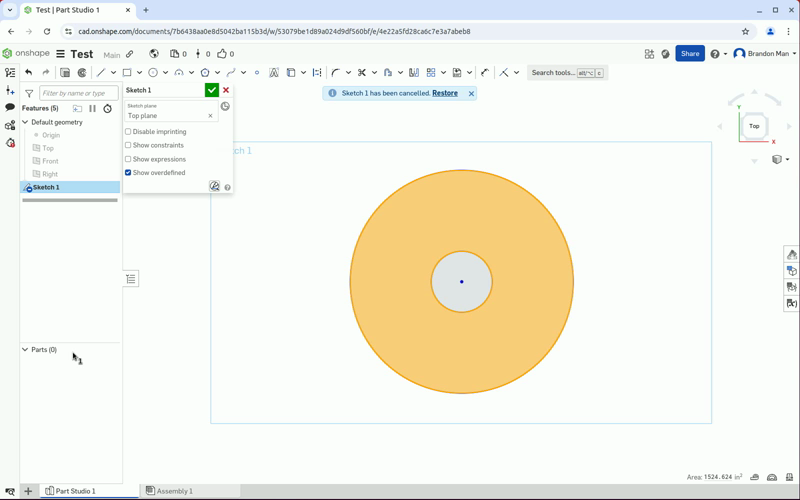
key(shift+y)
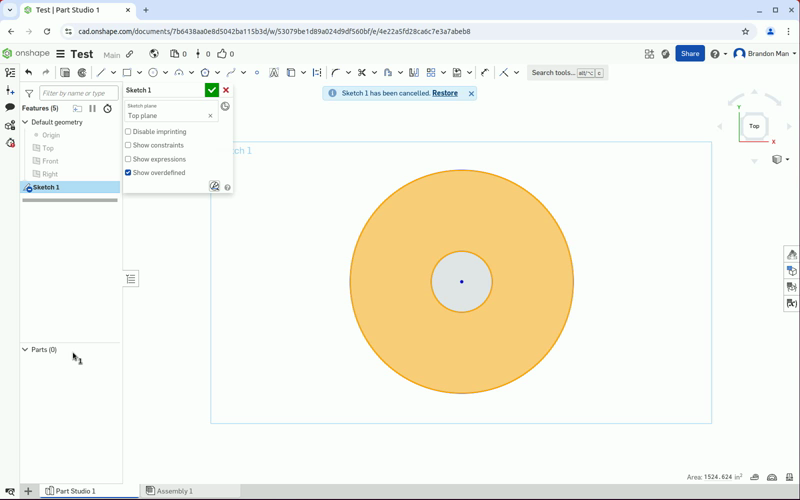
key(shift+e)
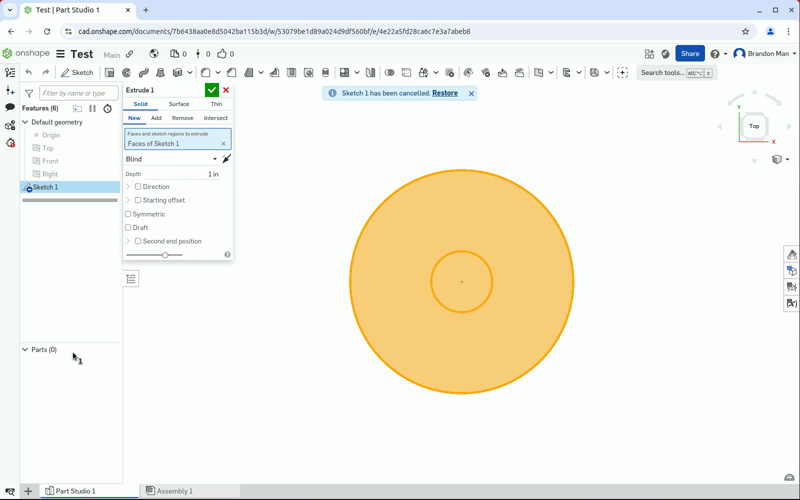
mouse_move(143, 106)
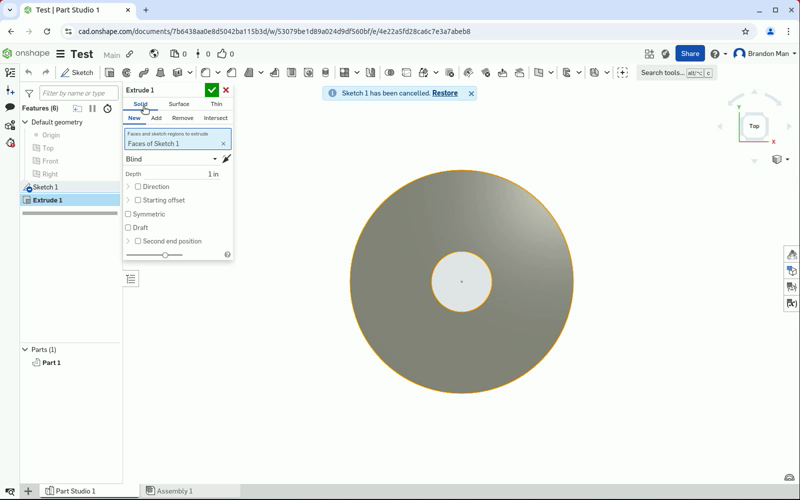
click(143, 106)
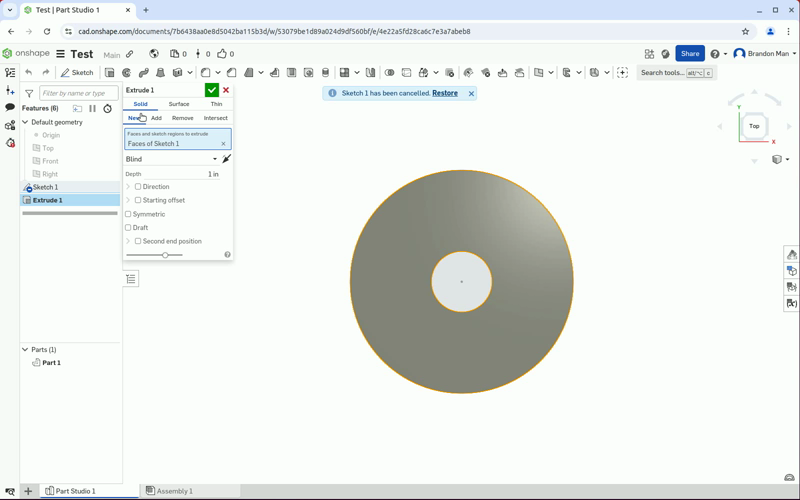
mouse_move(137, 120)
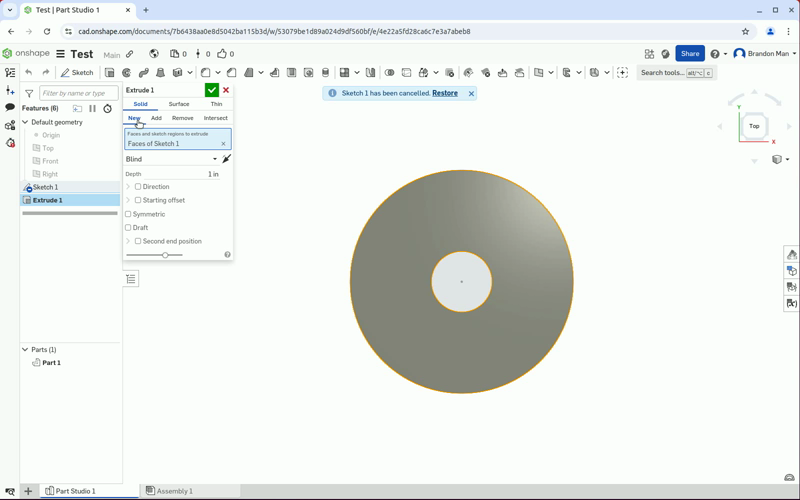
click(137, 120)
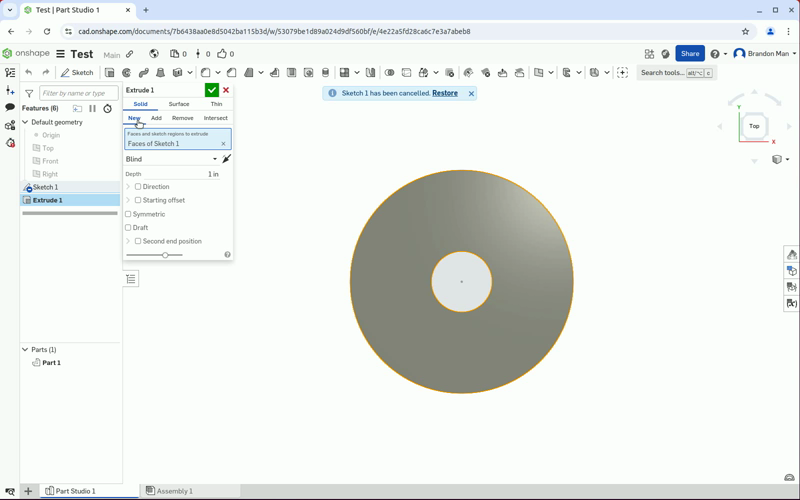
key(tab, 4)
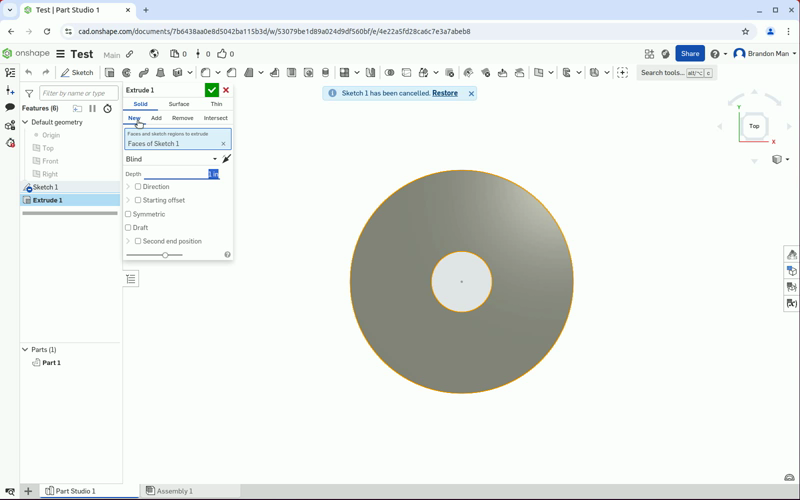
text(20.701)
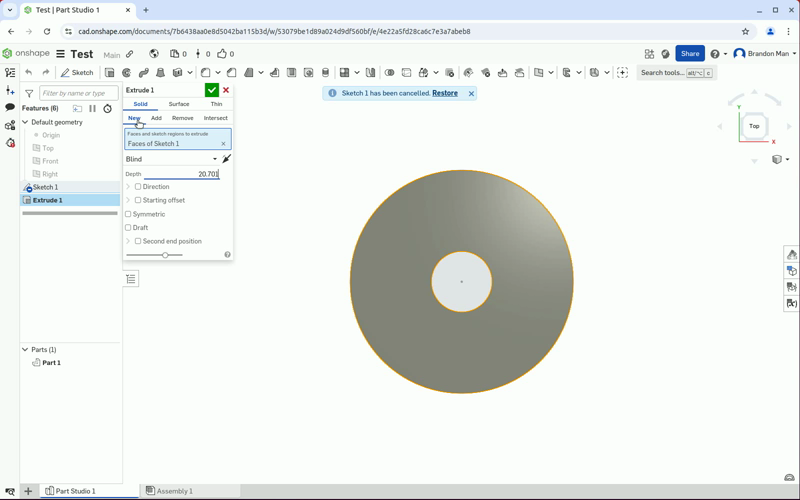
key(enter)
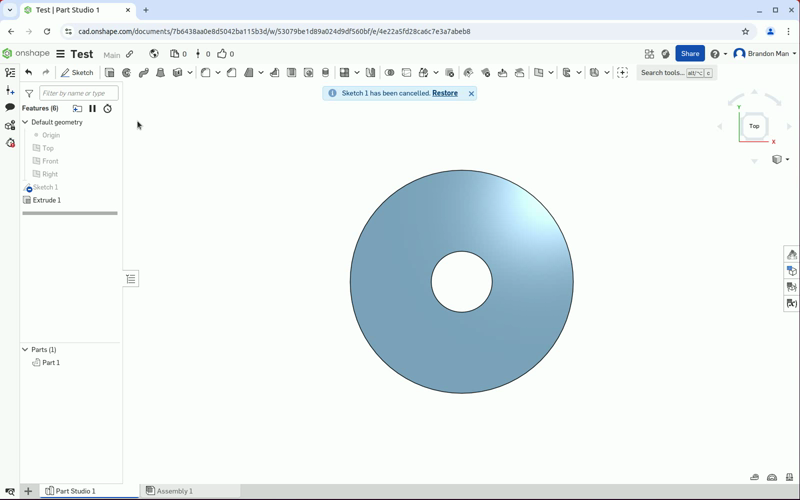
key(shift+h)
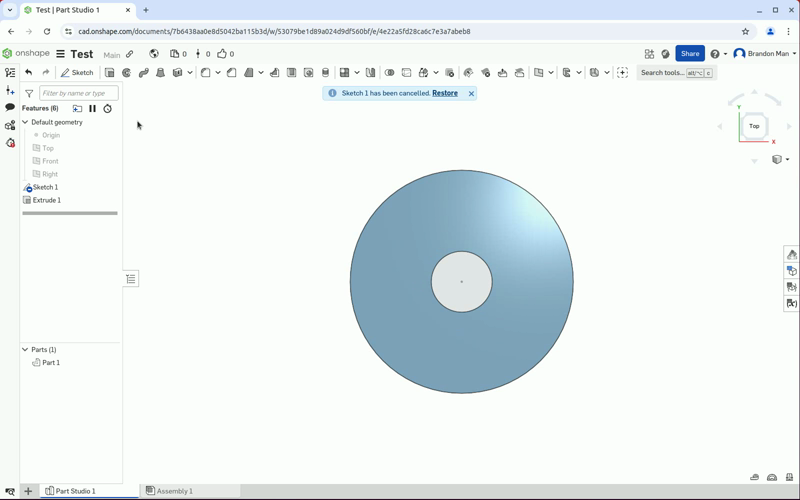
key(shift+h)
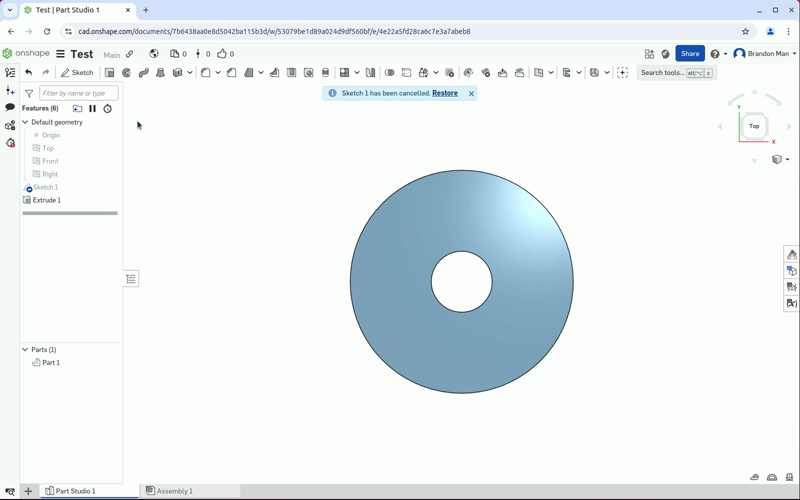
mouse_move(73, 189)
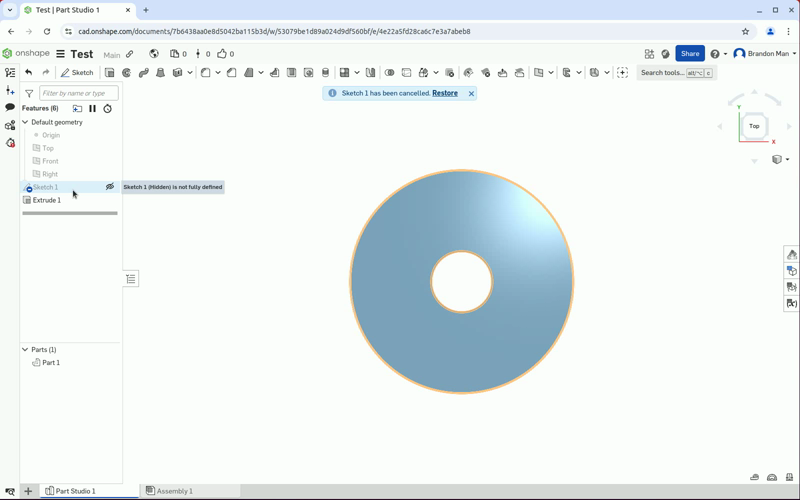
click(73, 189)
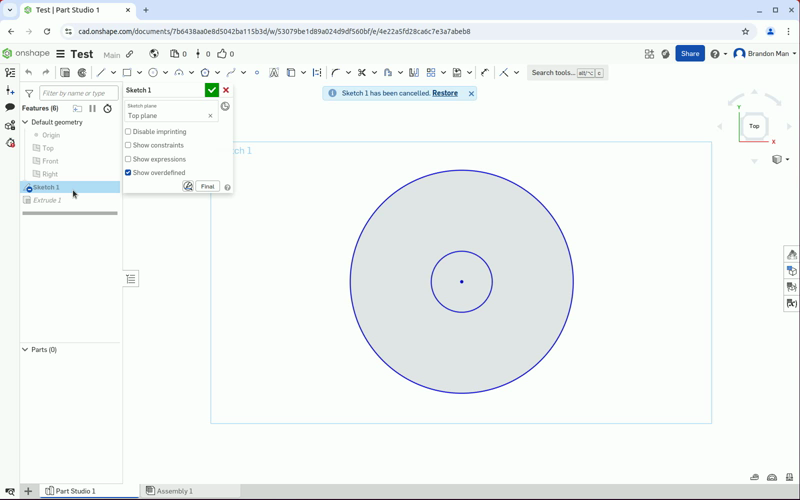
mouse_move(229, 92)
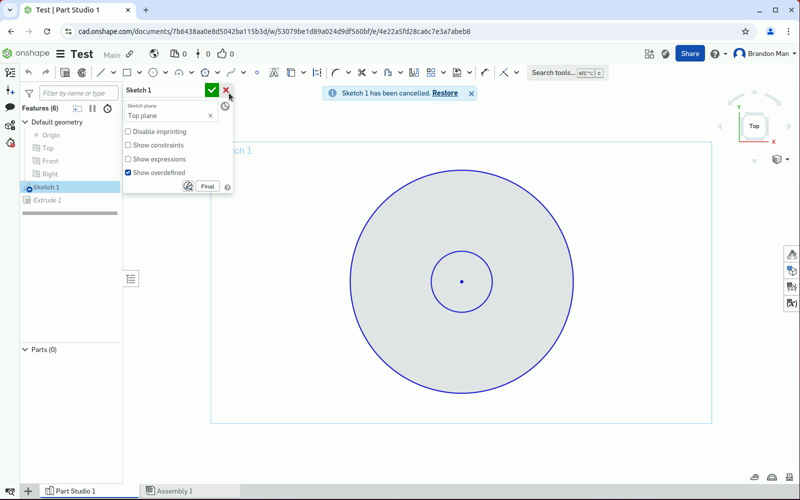
click(229, 92)
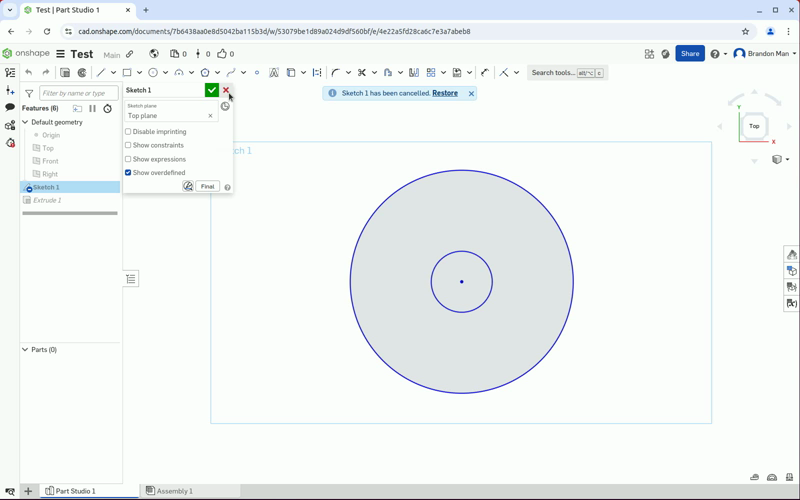
key(shift+s)
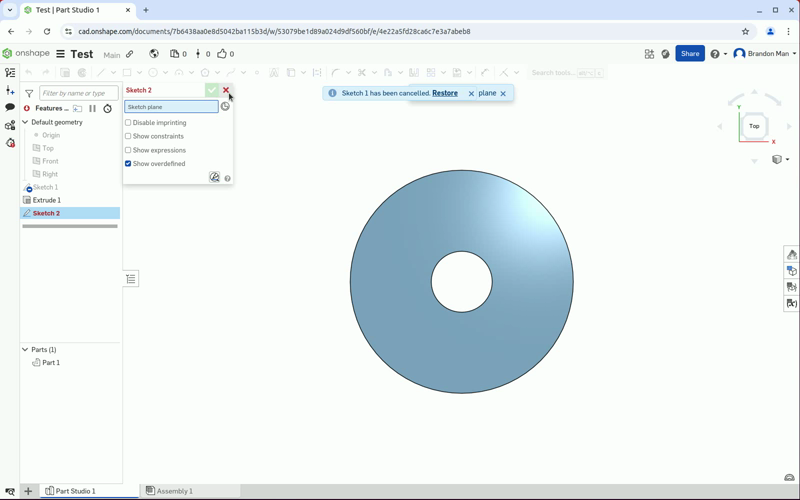
mouse_move(73, 150)
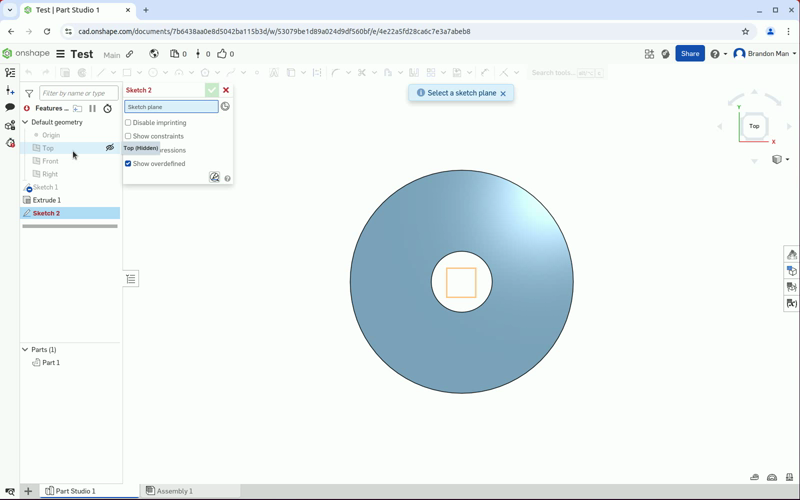
click(73, 150)
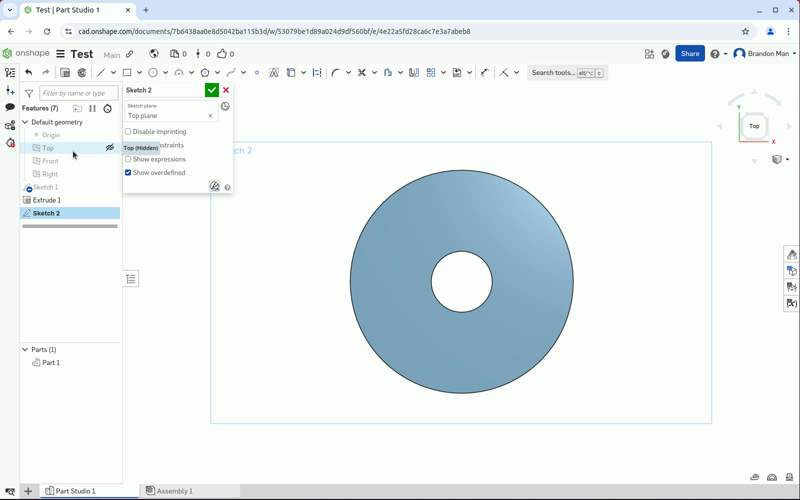
mouse_move(73, 352)
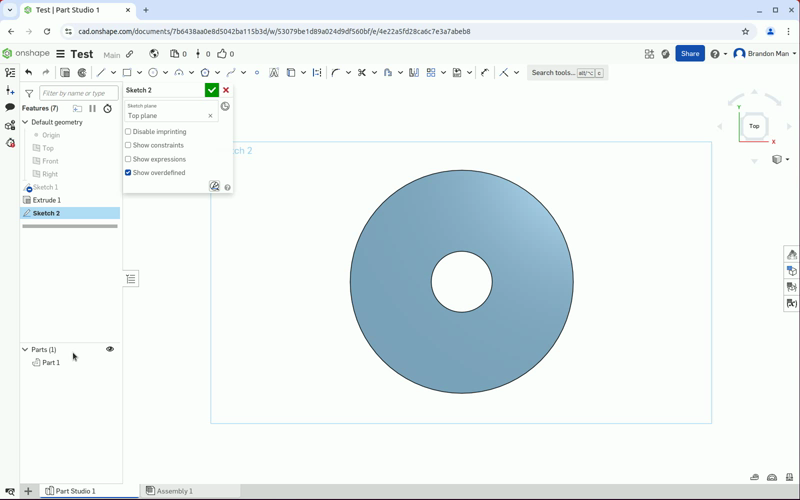
key(y)
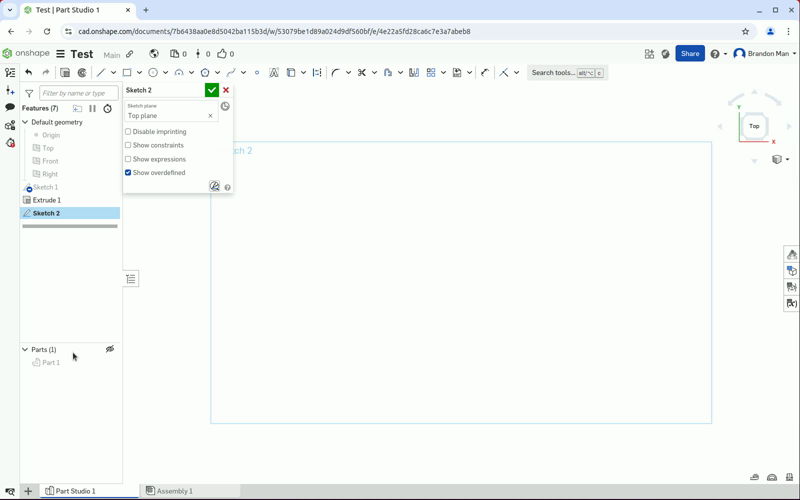
key(c)
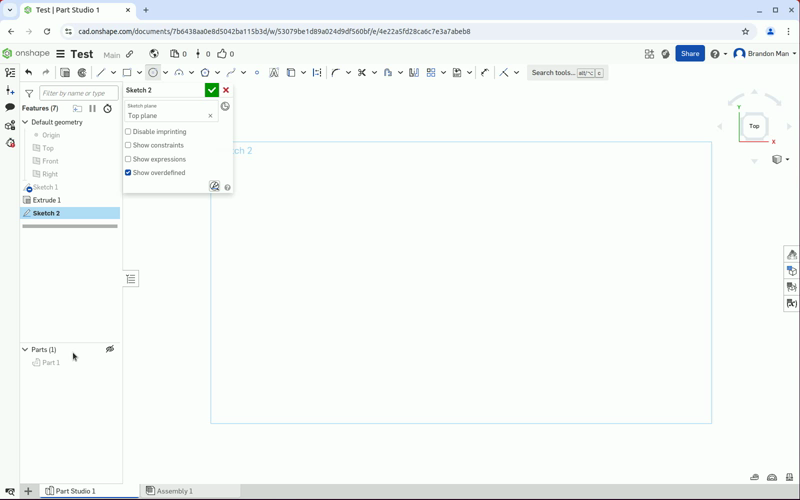
key_down(shift)
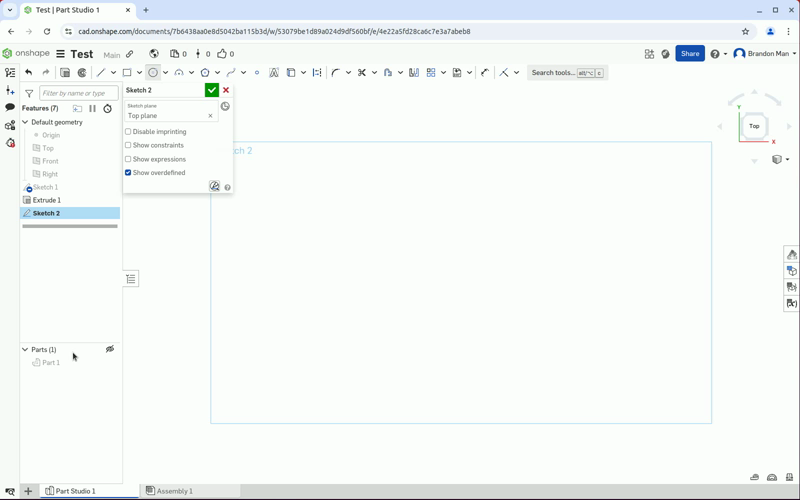
mouse_move(461, 281)
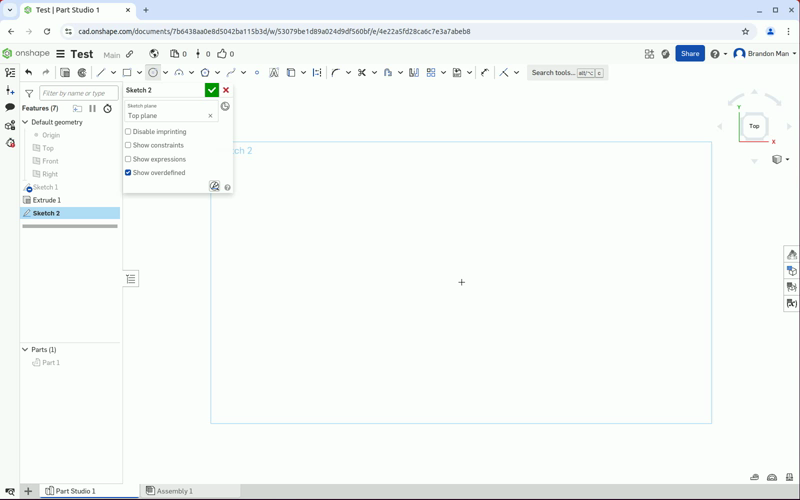
click(461, 281)
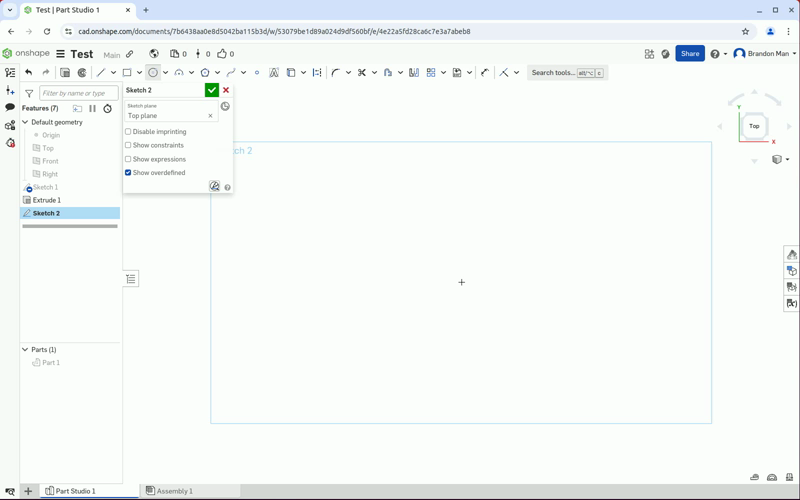
key_up(shift)
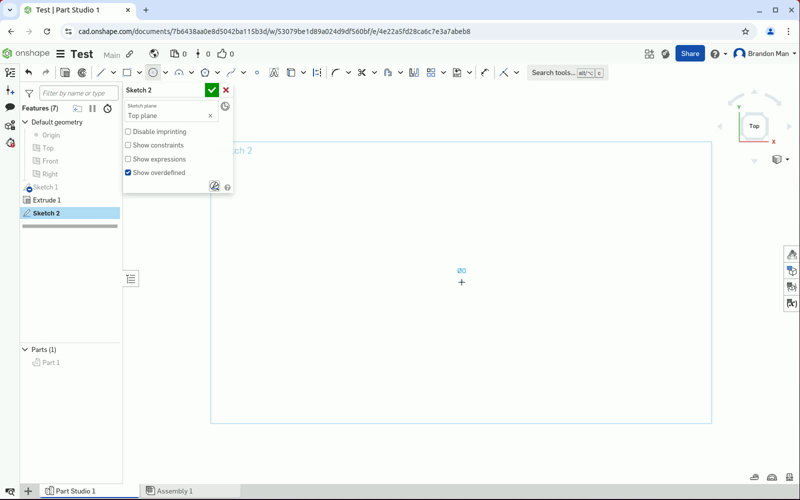
mouse_move(573, 281)
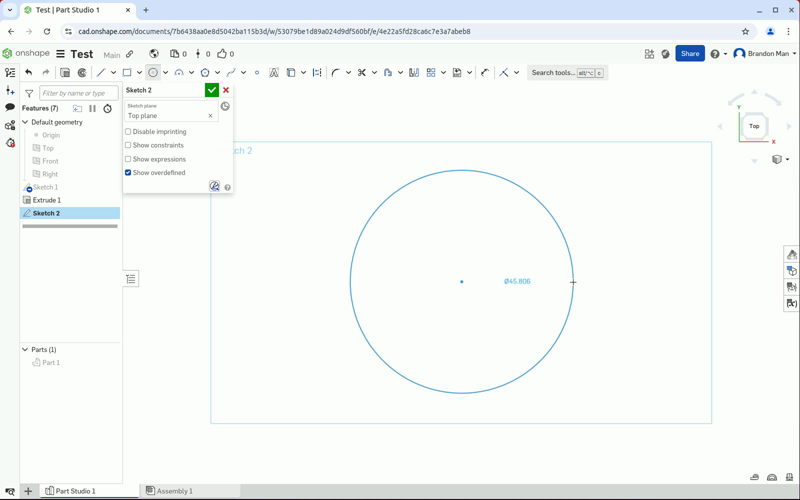
click(573, 281)
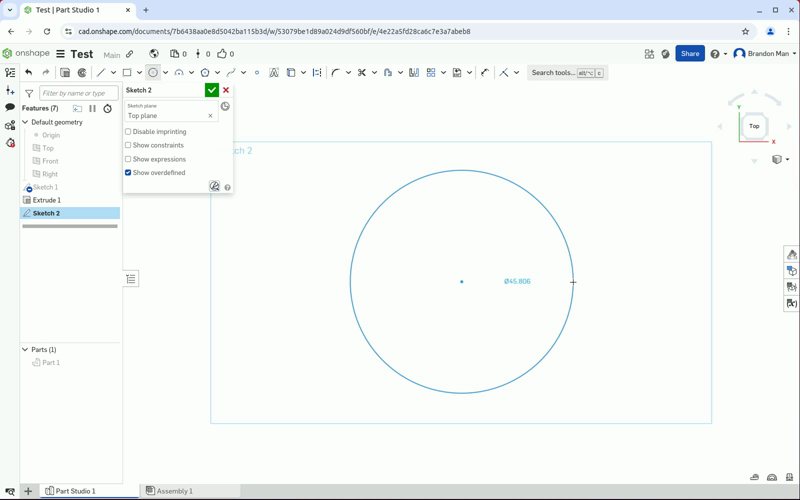
key(esc)
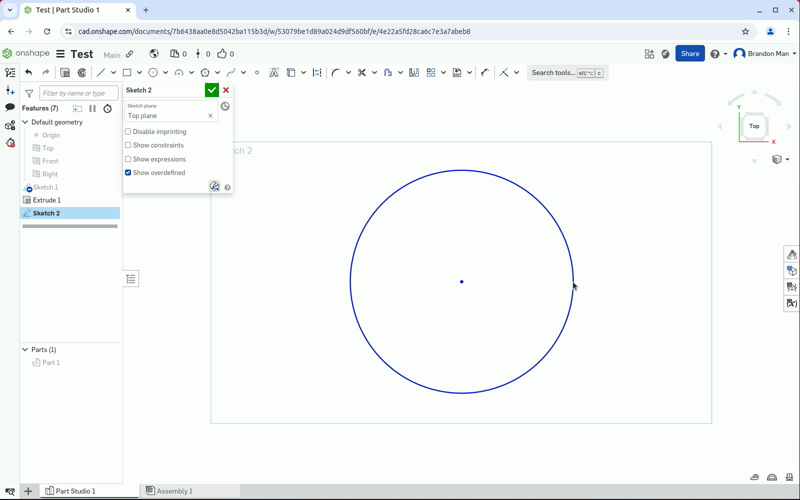
key(c)
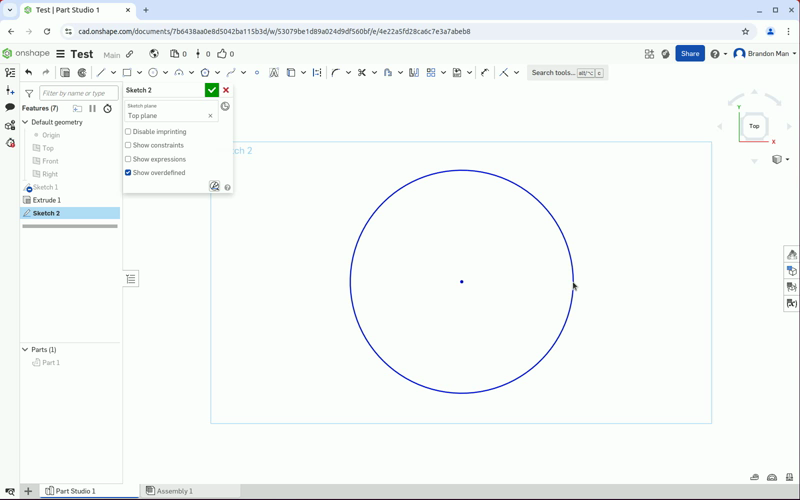
key_down(shift)
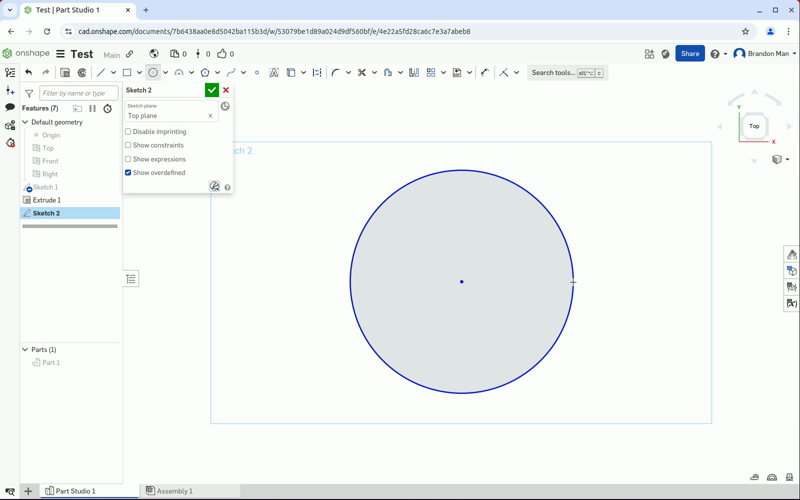
mouse_move(461, 281)
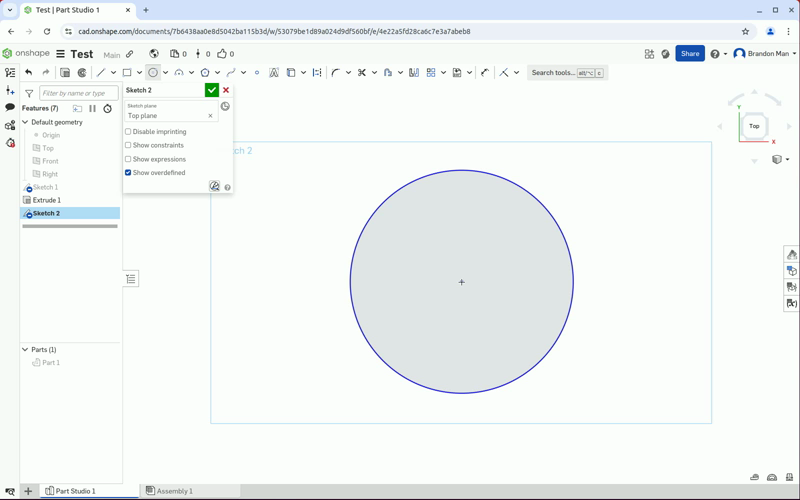
click(461, 281)
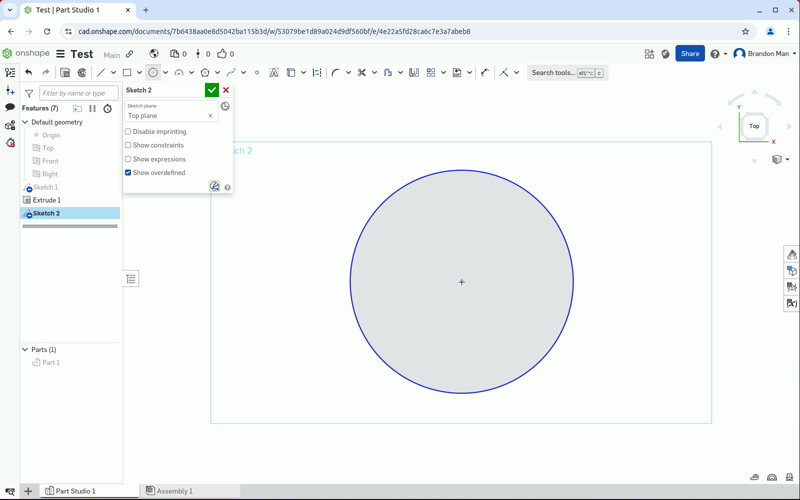
key_up(shift)
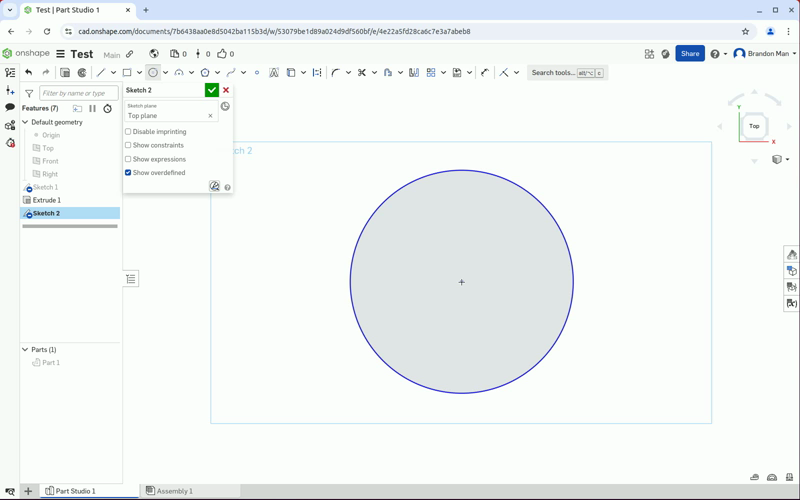
mouse_move(492, 281)
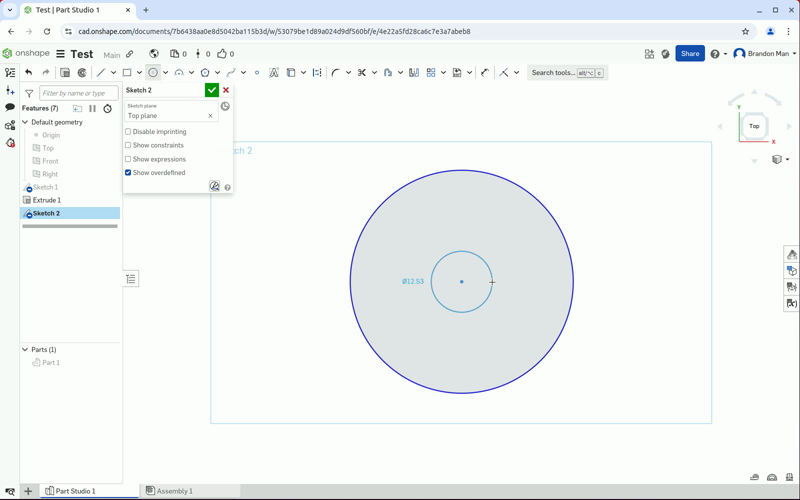
click(492, 281)
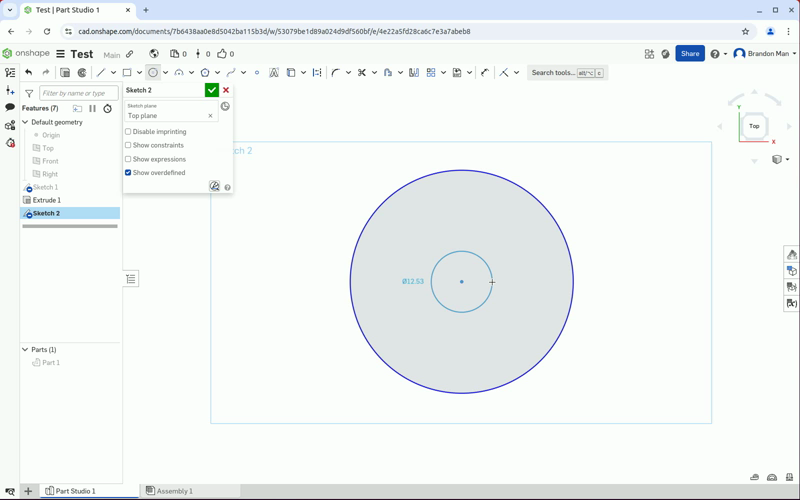
key(esc)
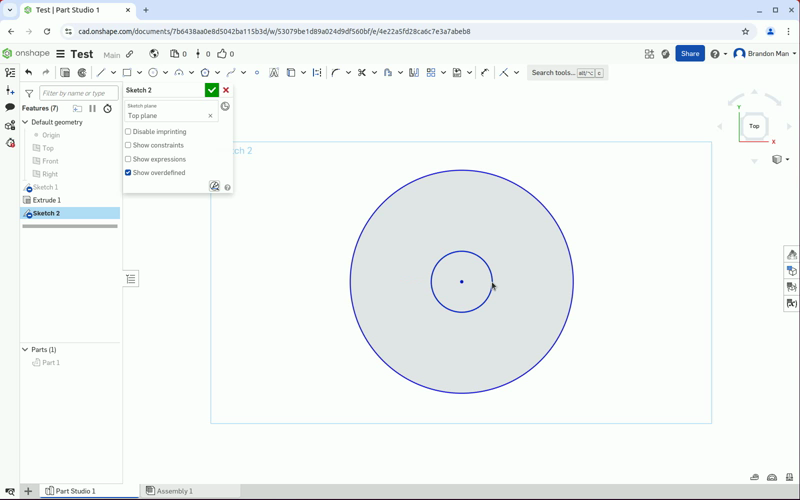
mouse_move(502, 244)
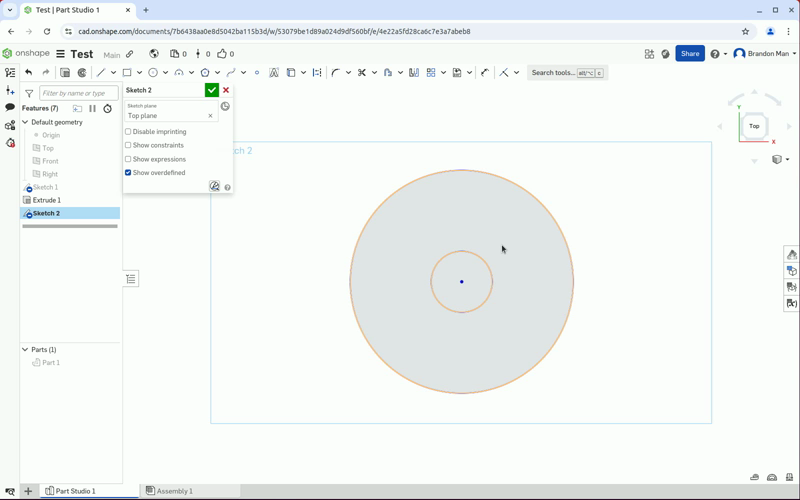
click(502, 244)
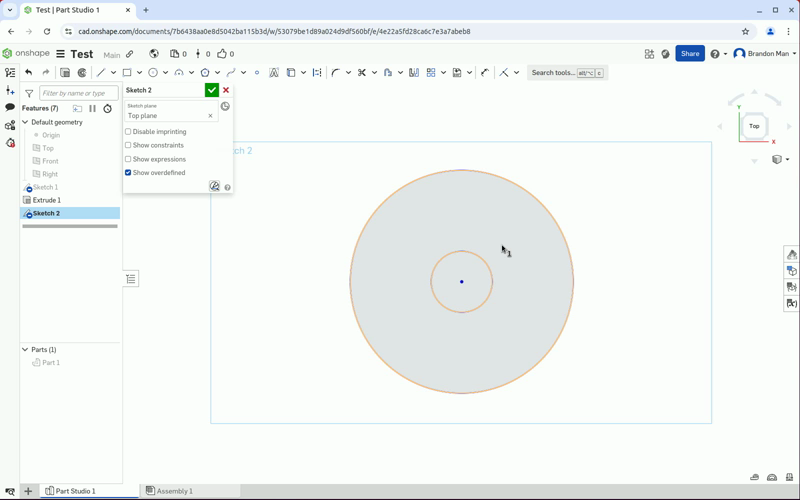
mouse_move(73, 352)
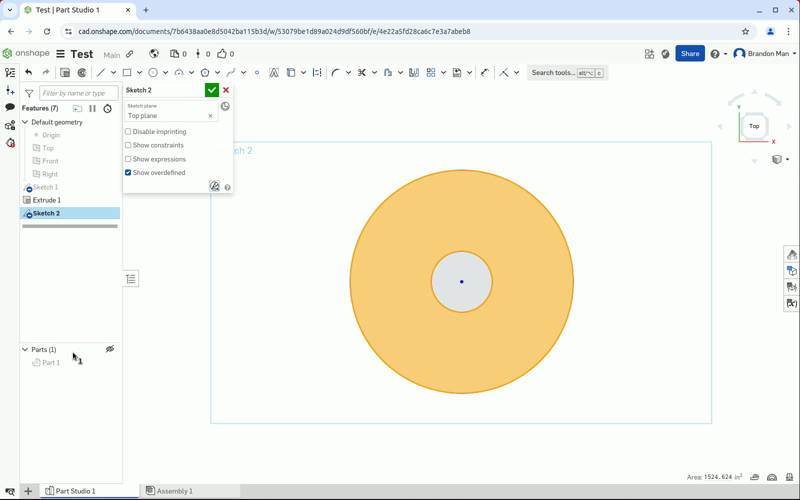
key(shift+y)
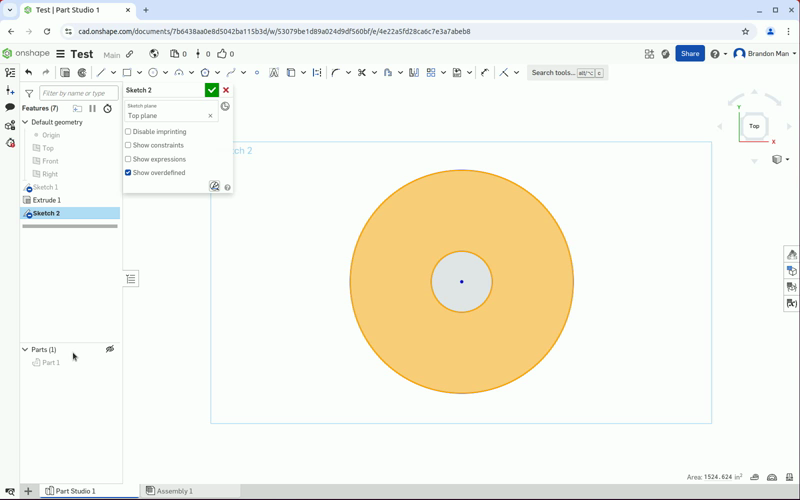
key(shift+e)
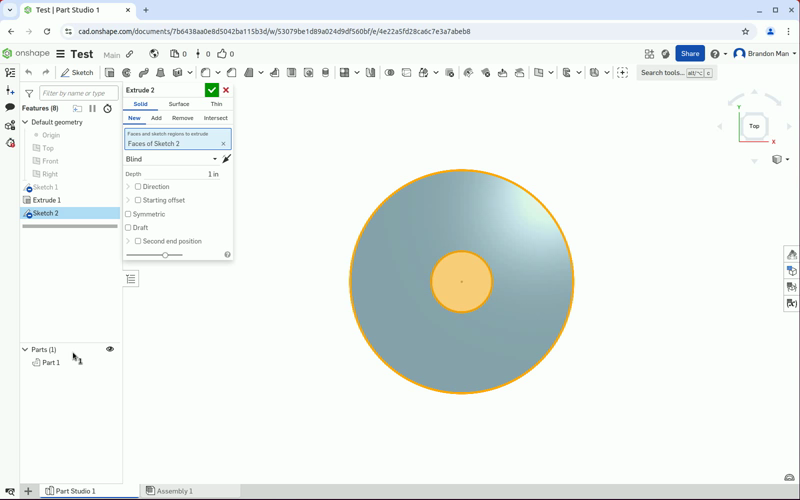
mouse_move(143, 106)
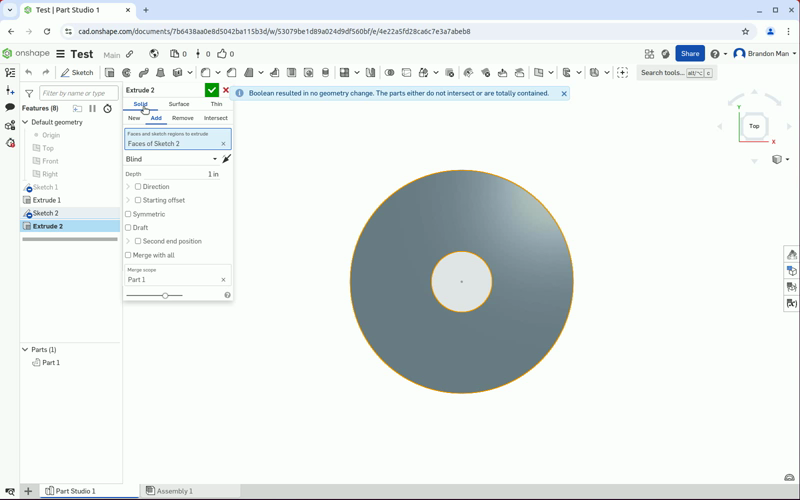
click(143, 106)
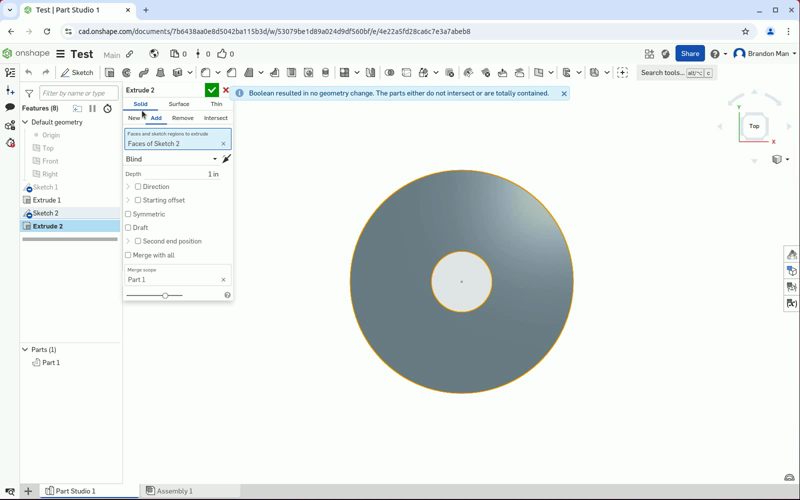
mouse_move(137, 120)
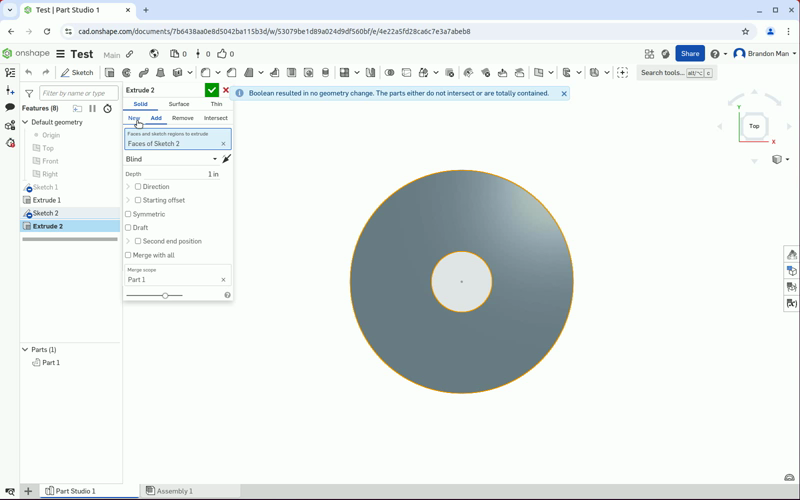
click(137, 120)
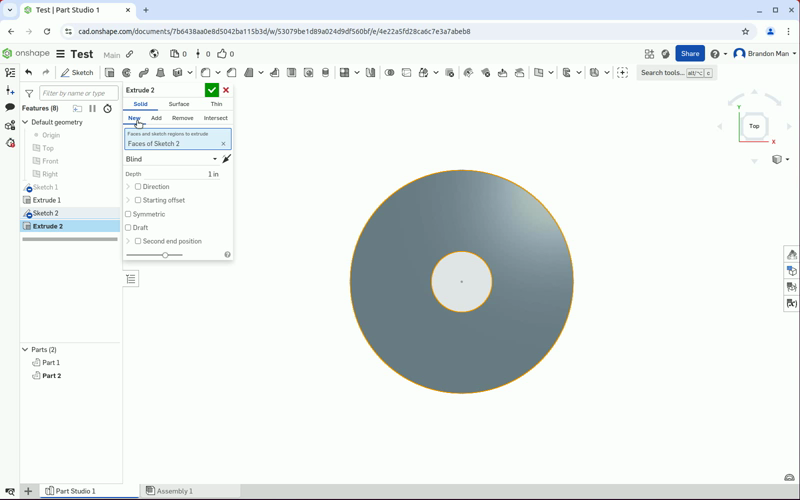
key(tab, 4)
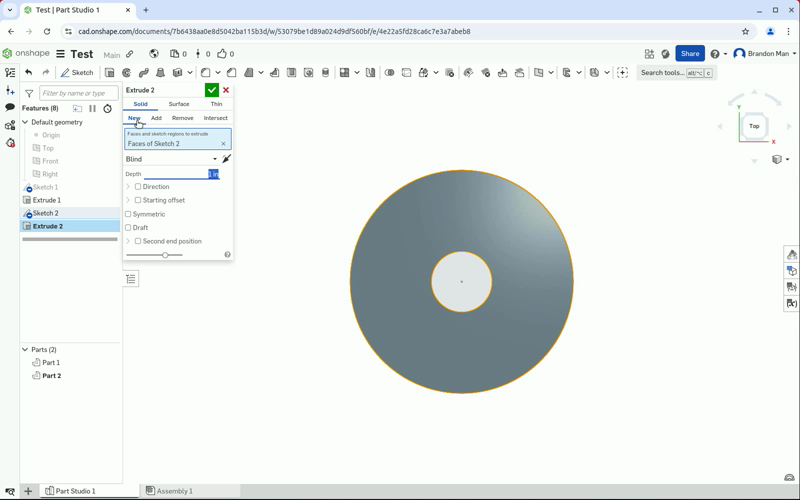
text(20.701)
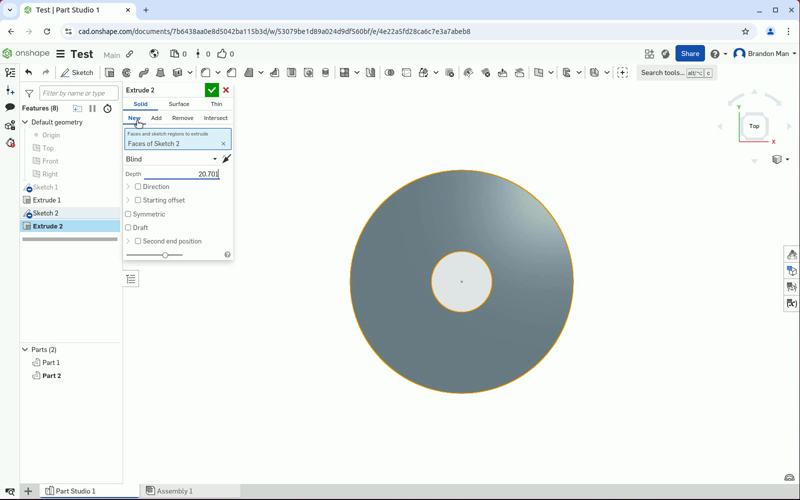
key(enter)
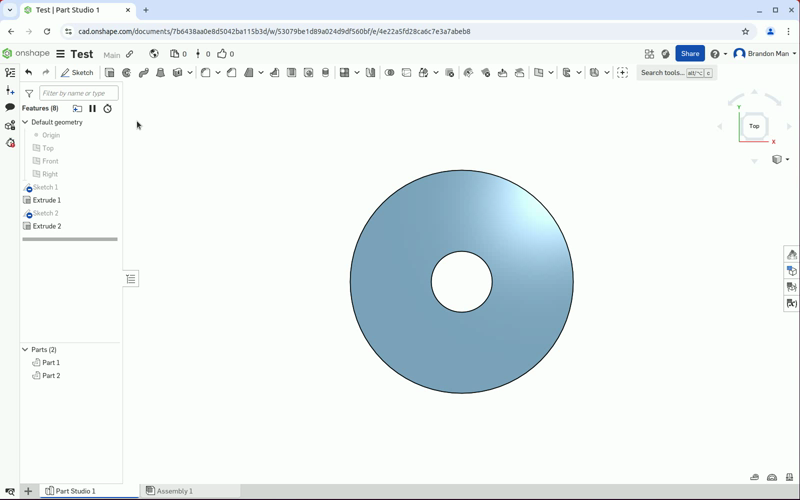
key(shift+h)
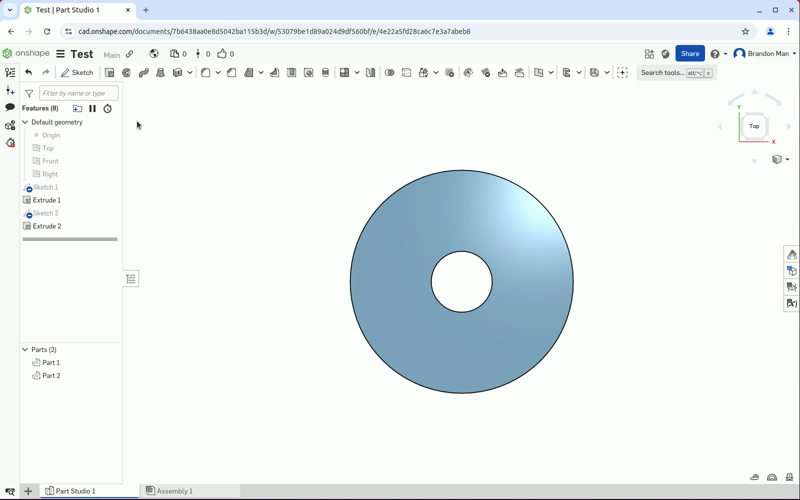
key(shift+h)
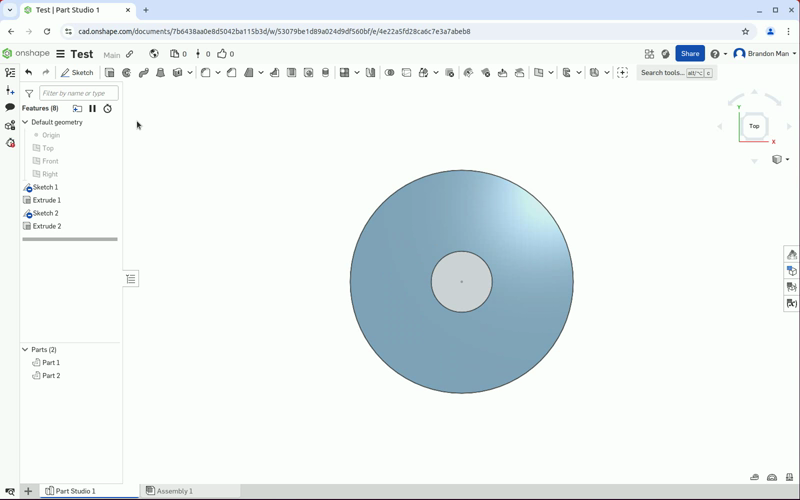
key(shift+7)
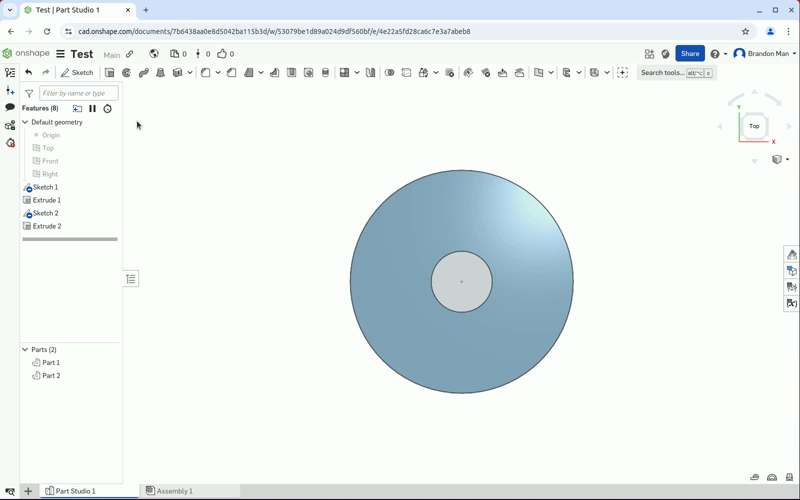
key(up, 3)
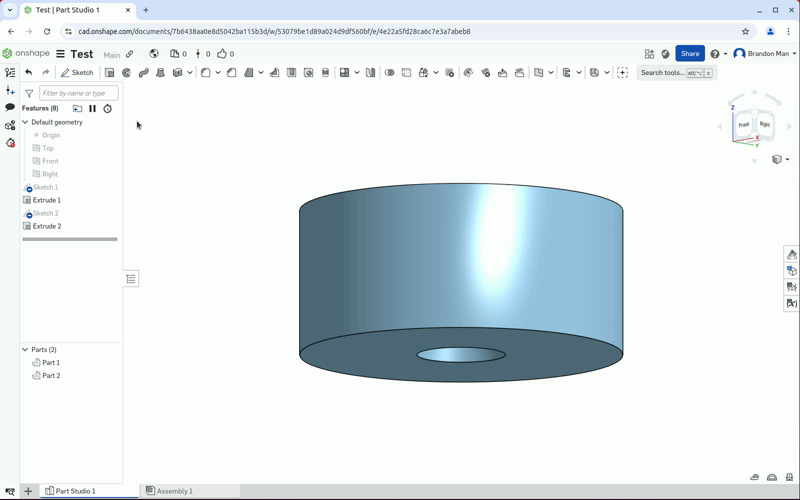
key(left, 3)
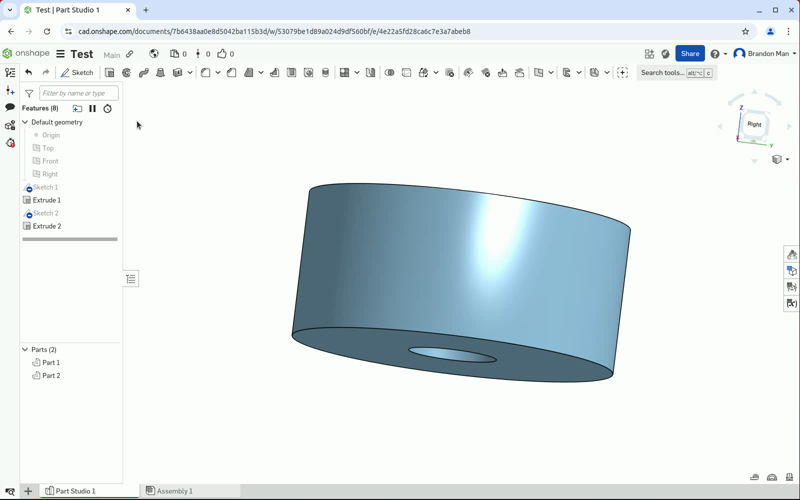
key(right, 3)
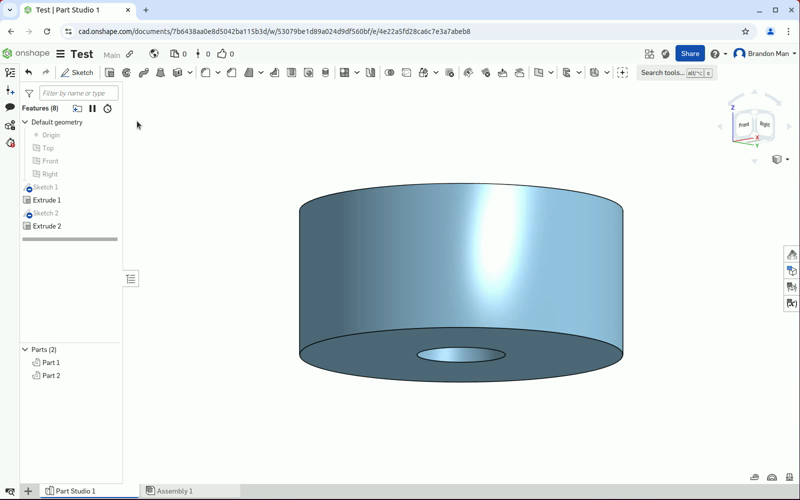
key(down, 3)
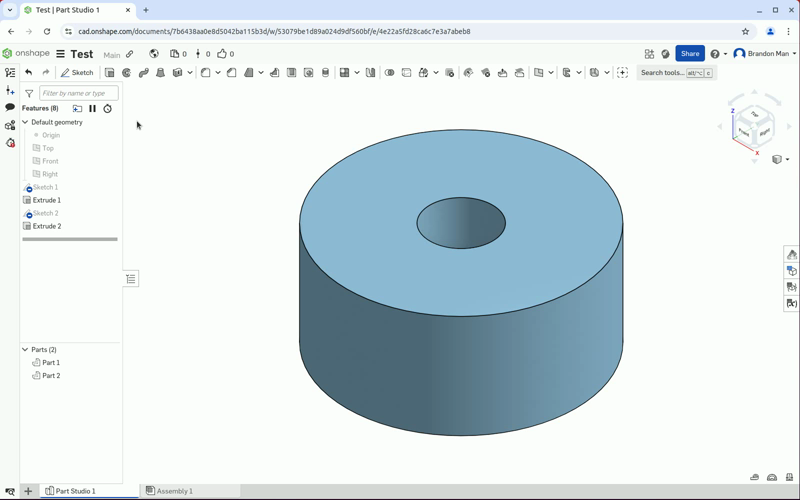
mouse_move(73, 189)
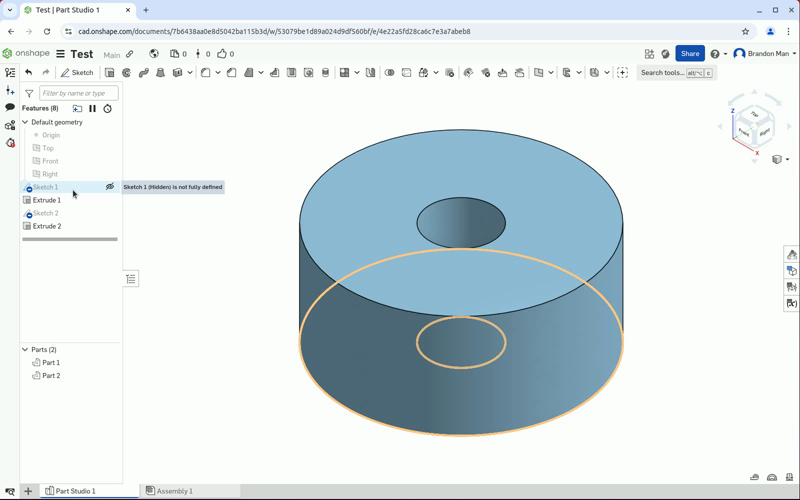
click(73, 189)